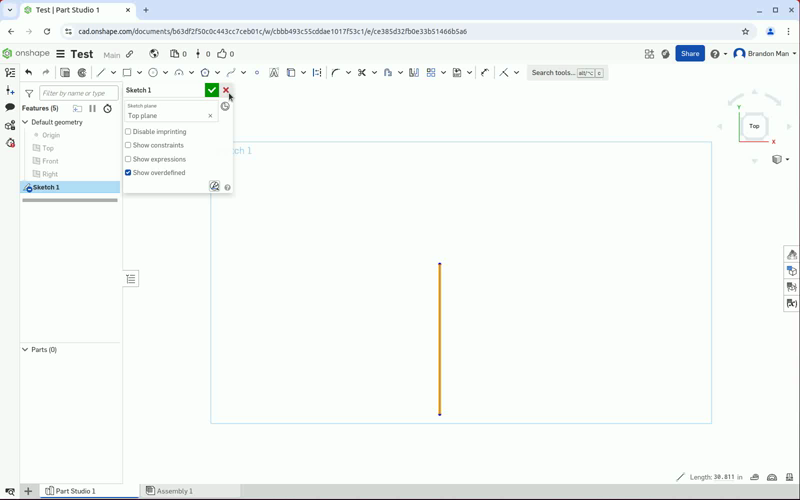
key(shift+h)
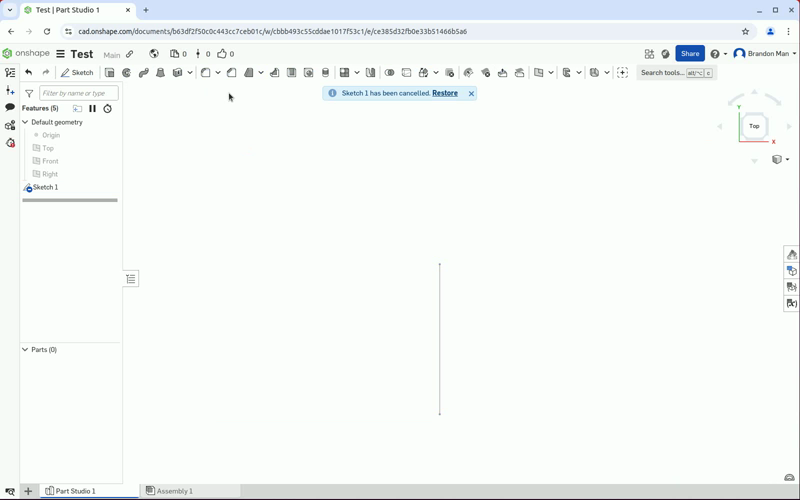
key(shift+s)
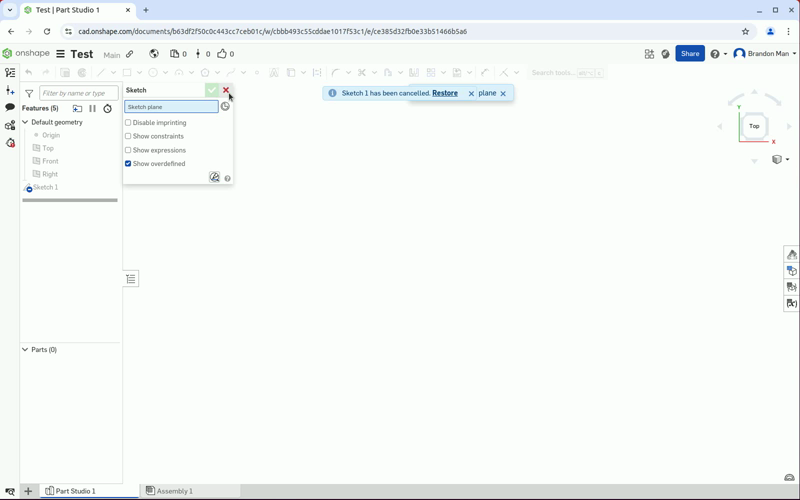
mouse_move(73, 150)
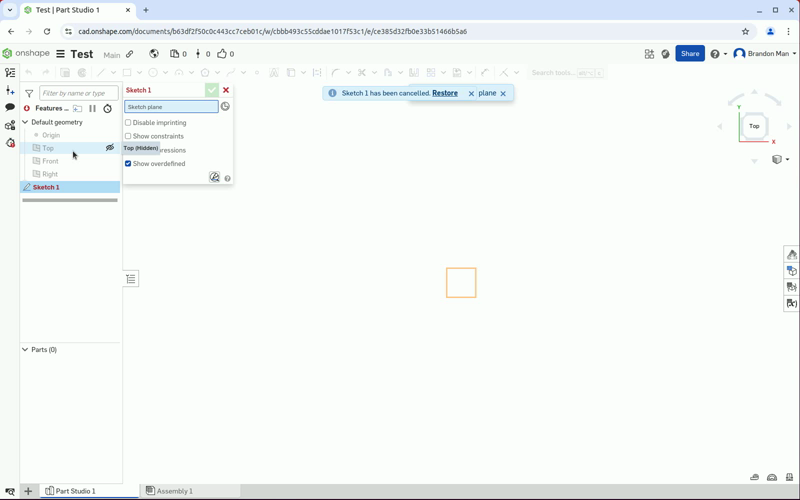
click(73, 150)
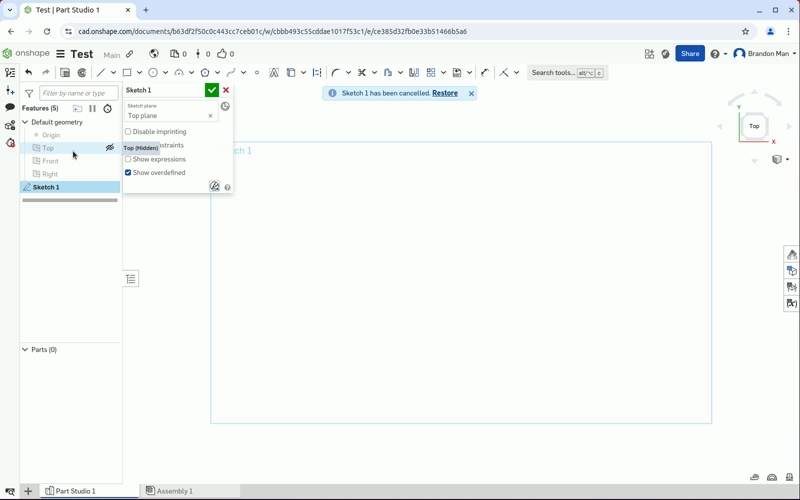
mouse_move(73, 352)
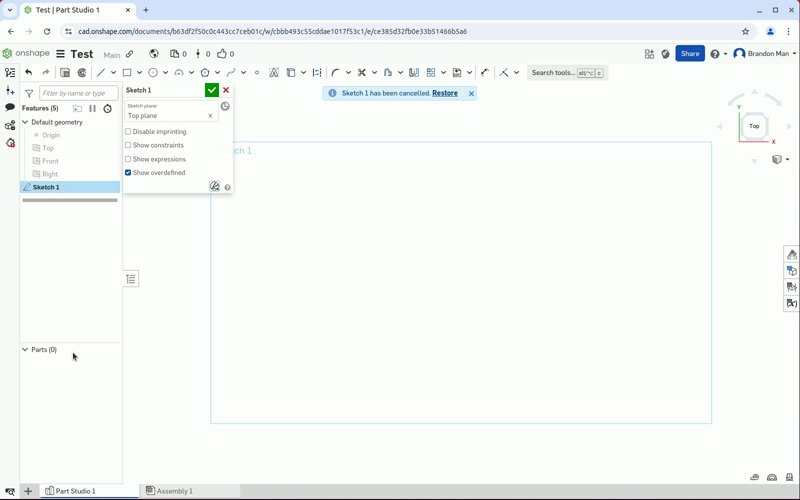
key(y)
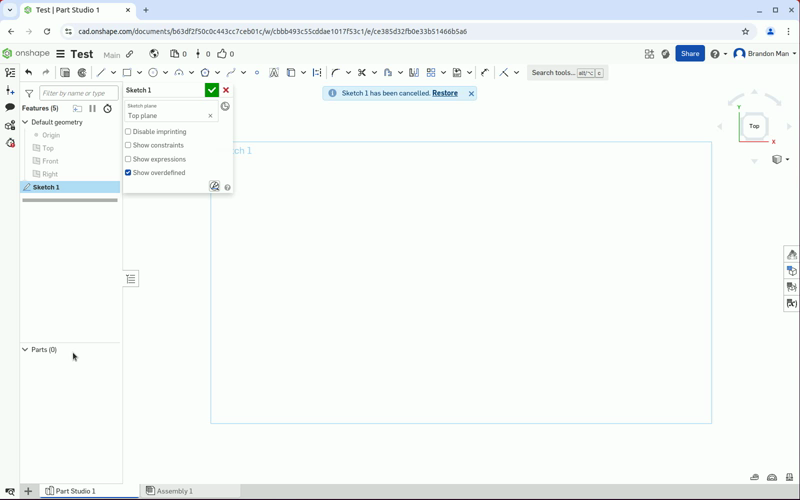
key(c)
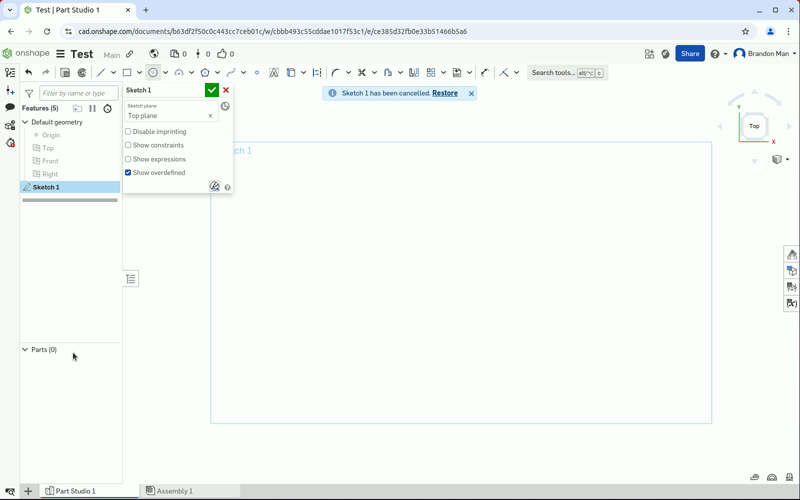
key_down(shift)
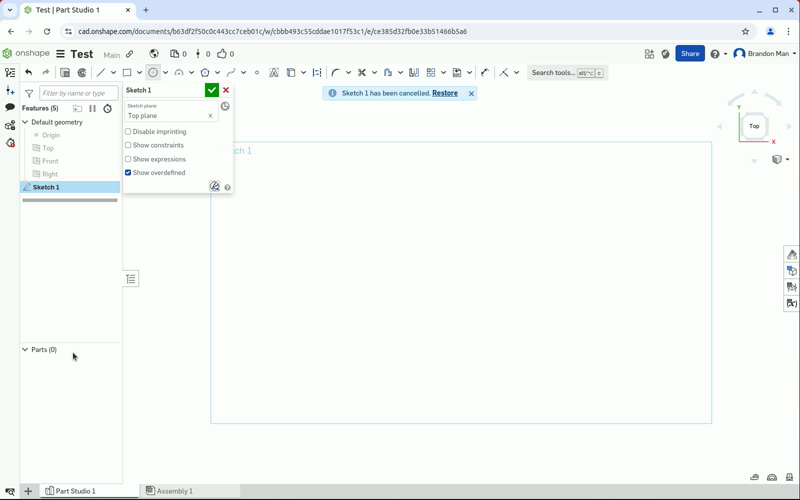
mouse_move(461, 282)
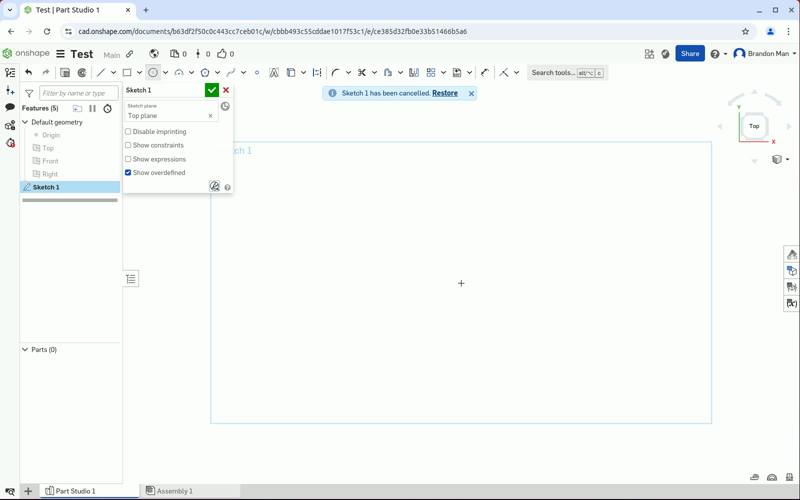
click(461, 282)
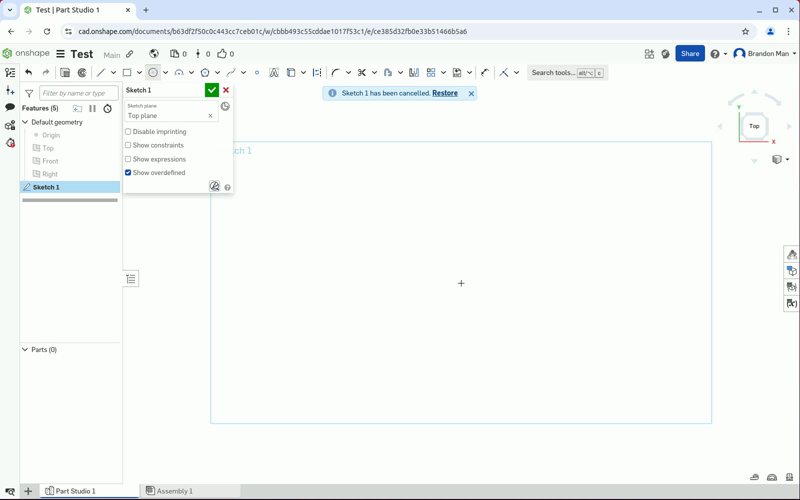
key_up(shift)
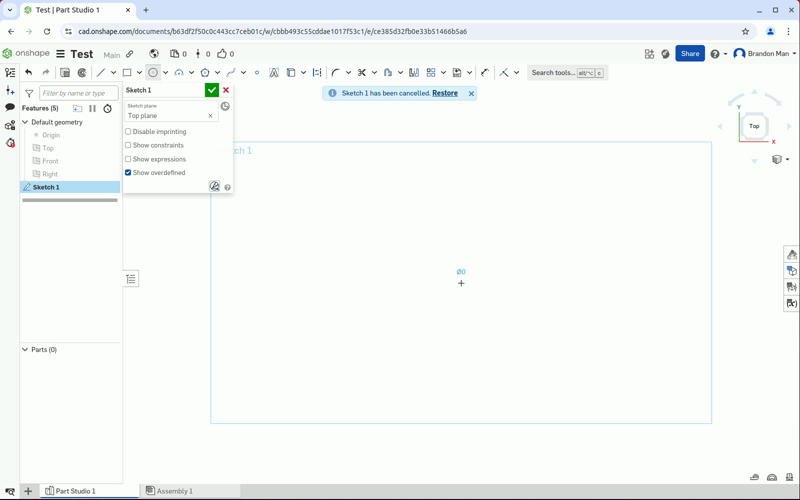
mouse_move(574, 282)
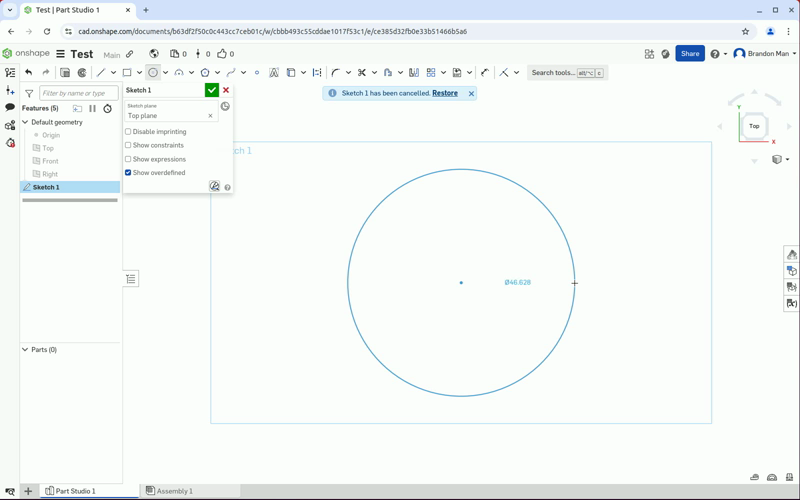
click(574, 282)
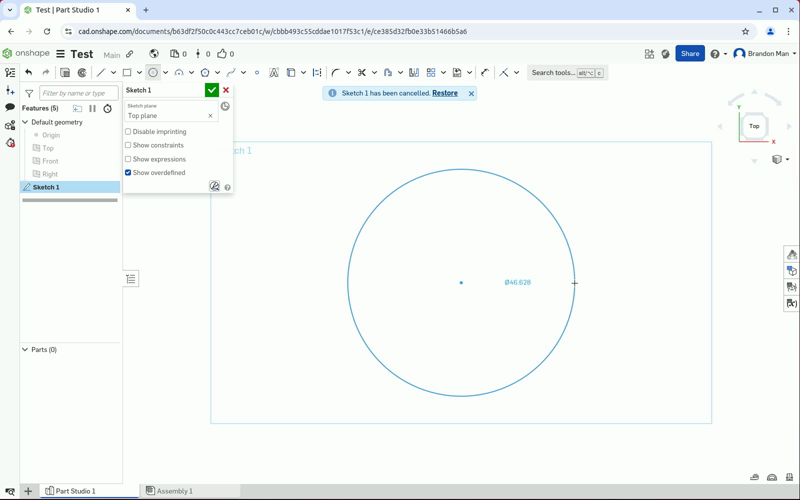
key(esc)
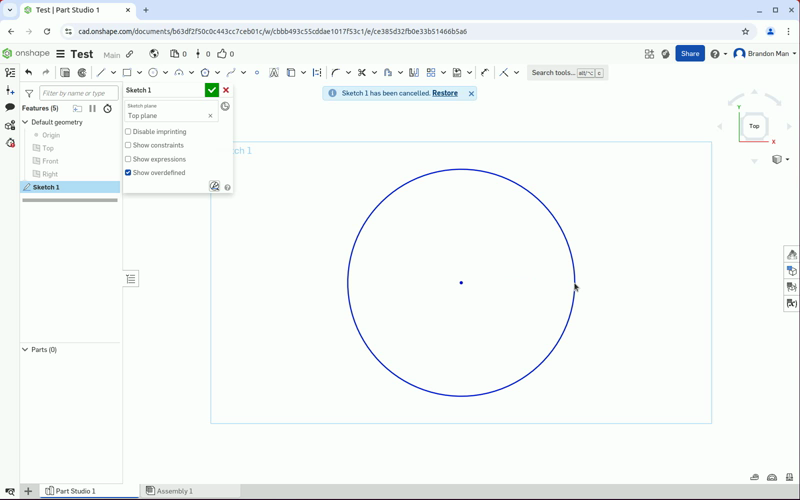
key(c)
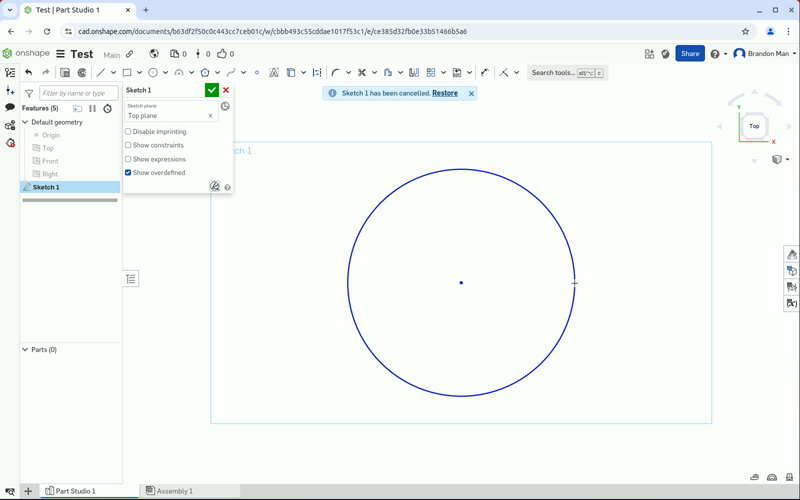
key_down(shift)
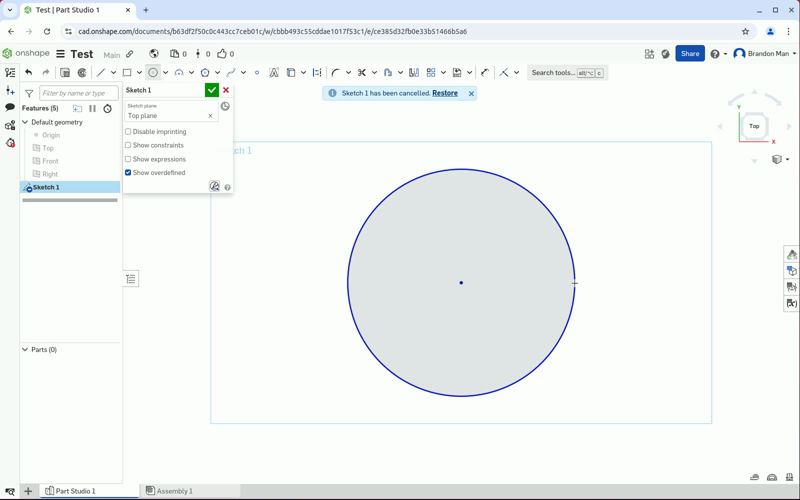
mouse_move(461, 282)
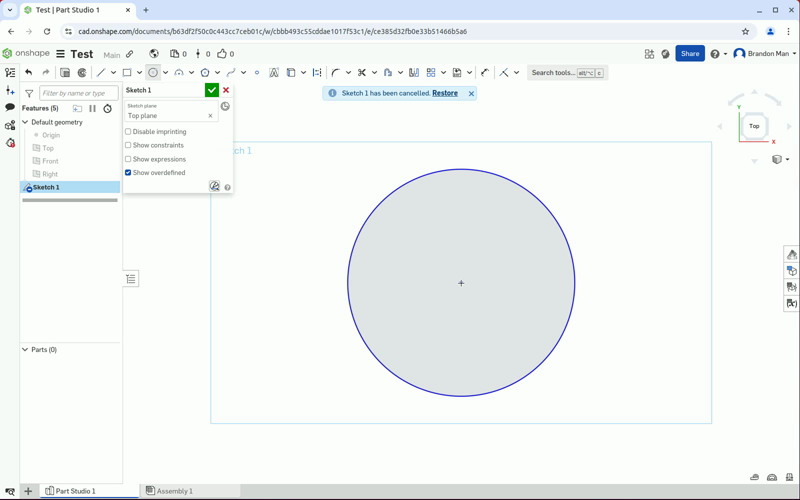
click(461, 282)
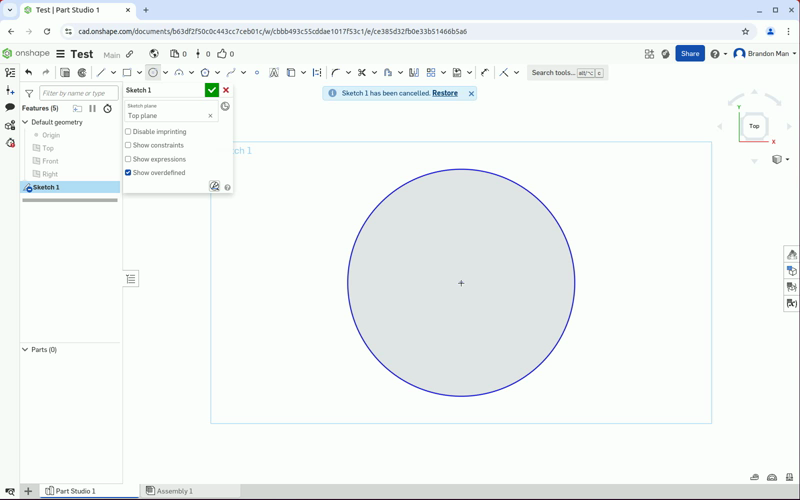
key_up(shift)
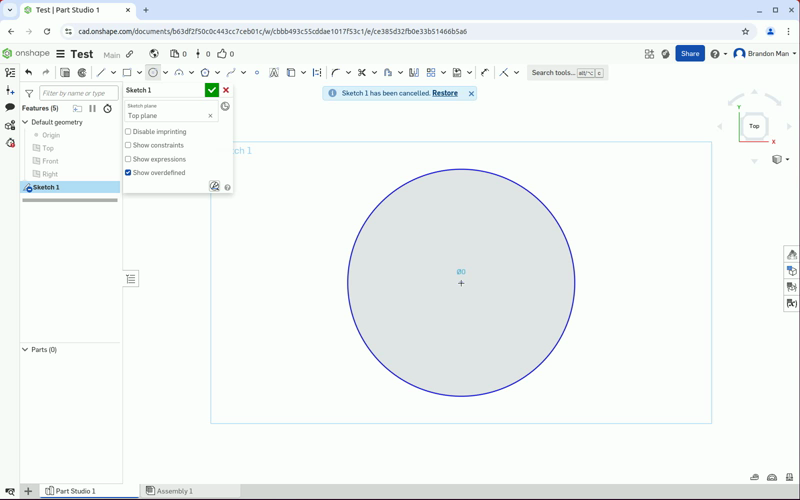
mouse_move(489, 282)
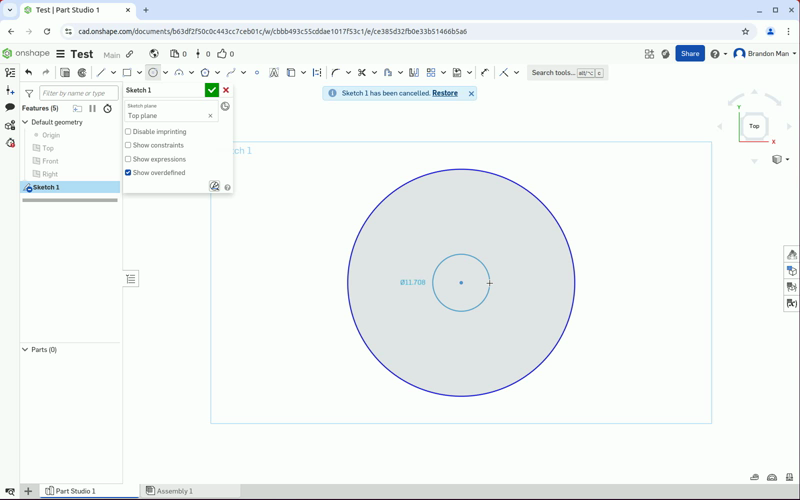
click(489, 282)
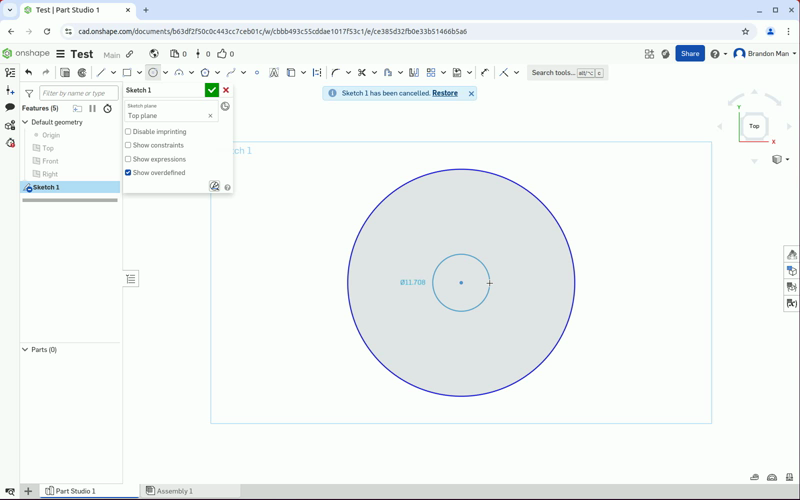
key(esc)
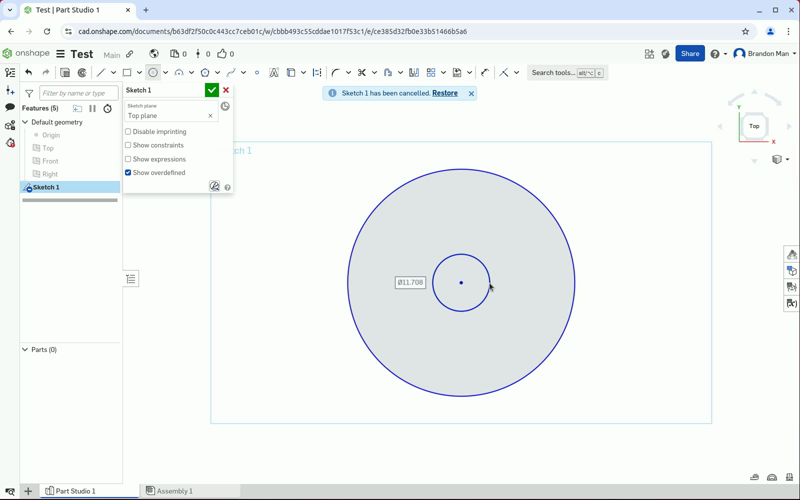
mouse_move(491, 356)
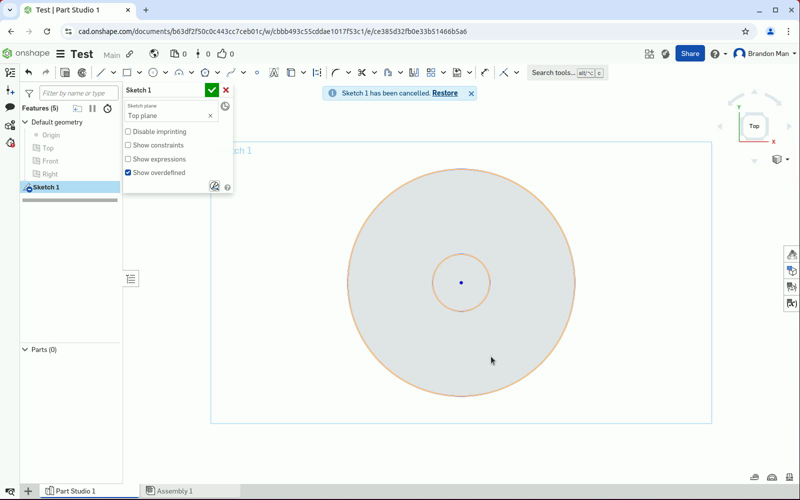
click(491, 356)
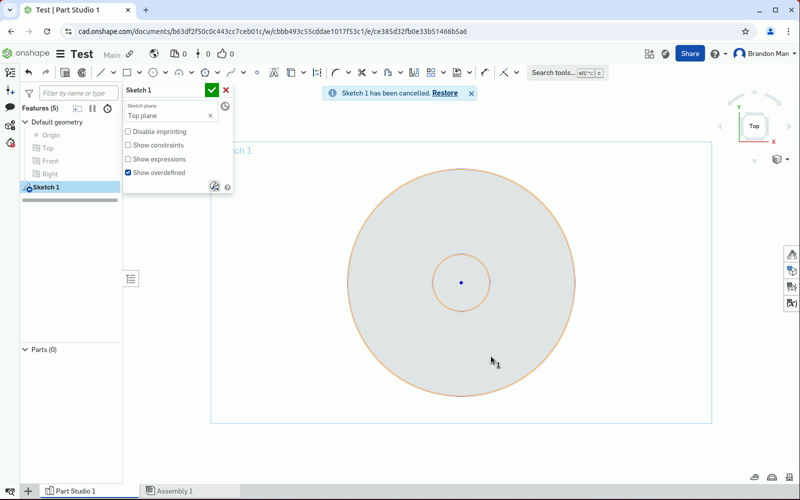
mouse_move(73, 352)
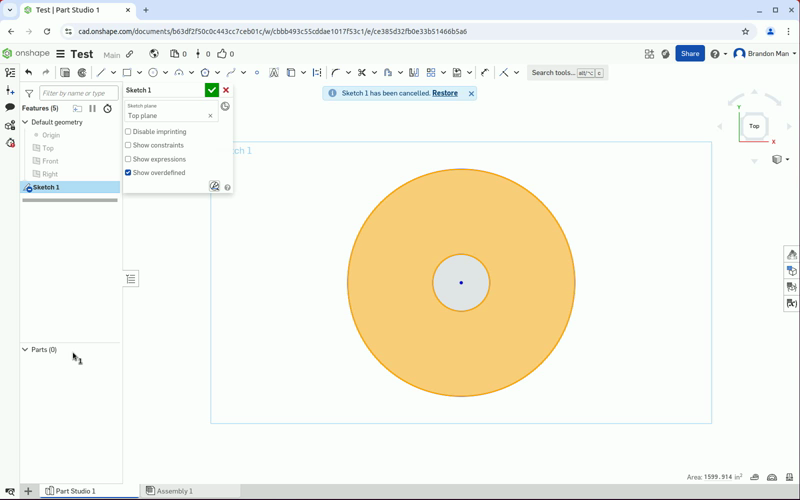
key(shift+y)
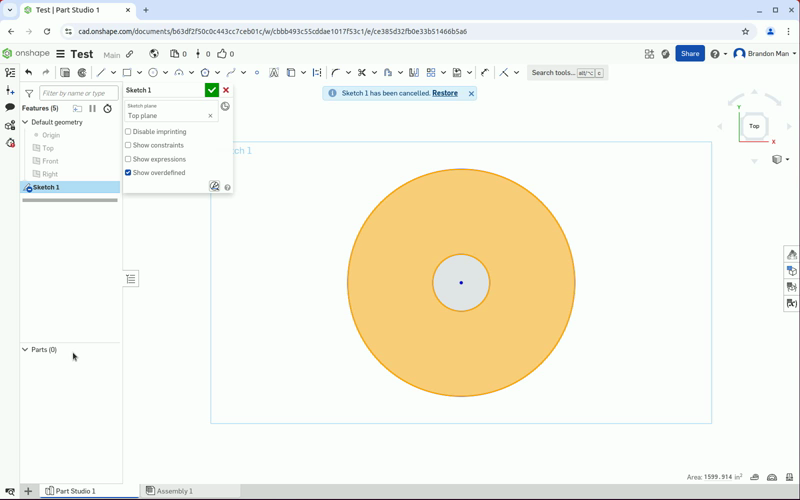
key(shift+e)
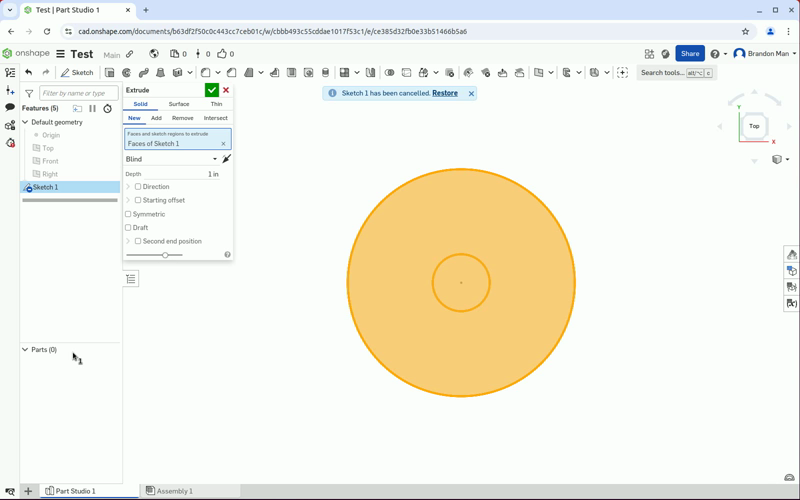
mouse_move(143, 106)
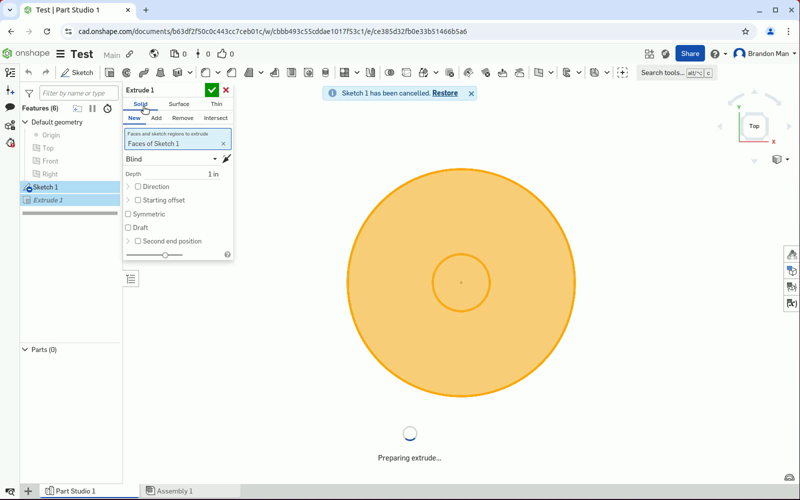
click(143, 106)
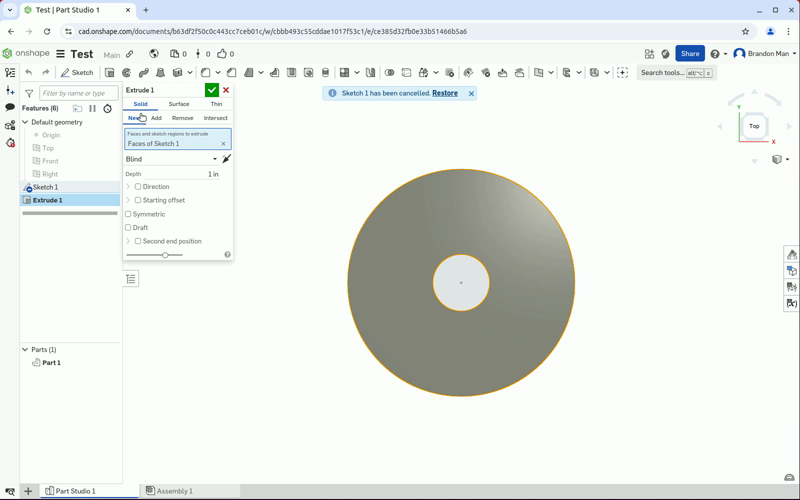
mouse_move(137, 120)
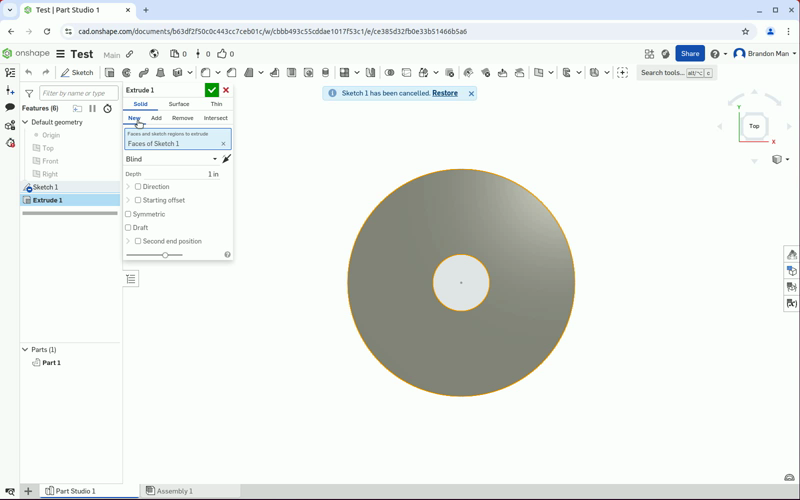
click(137, 120)
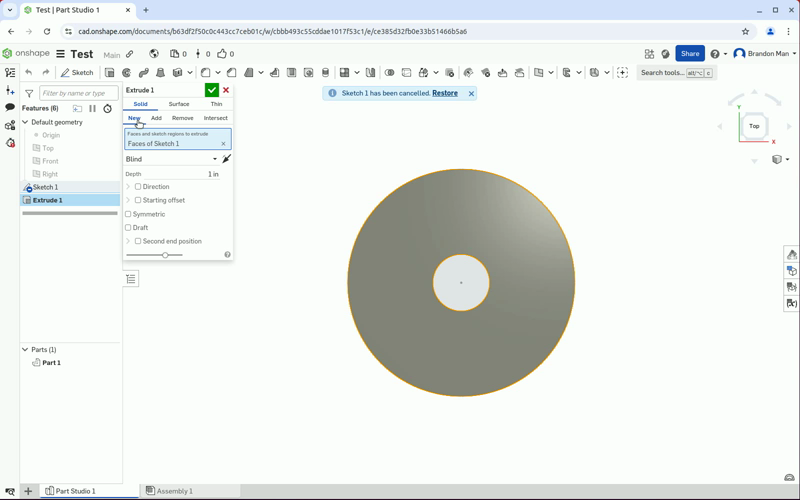
key(tab, 4)
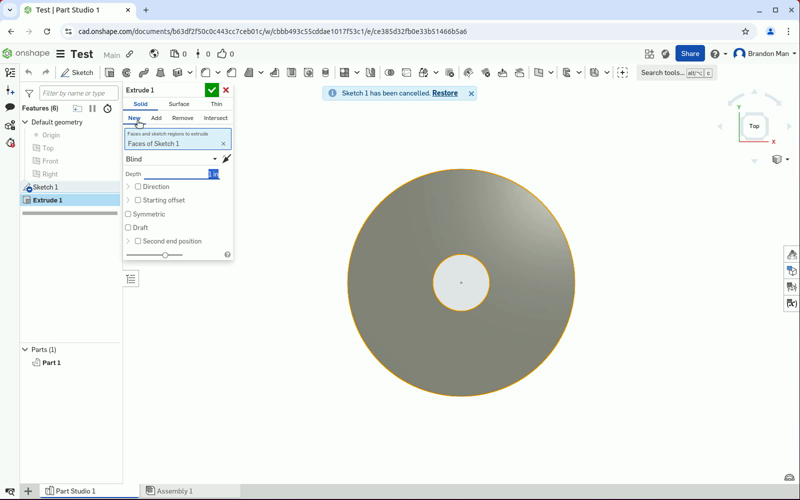
text(0.963)
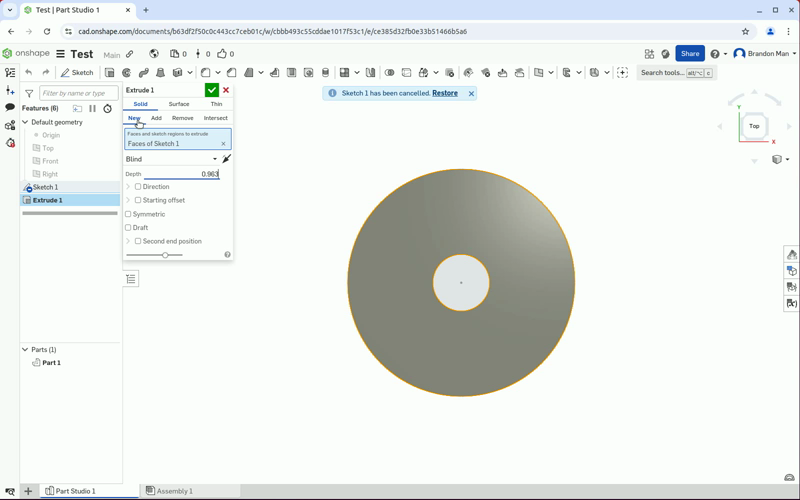
key(enter)
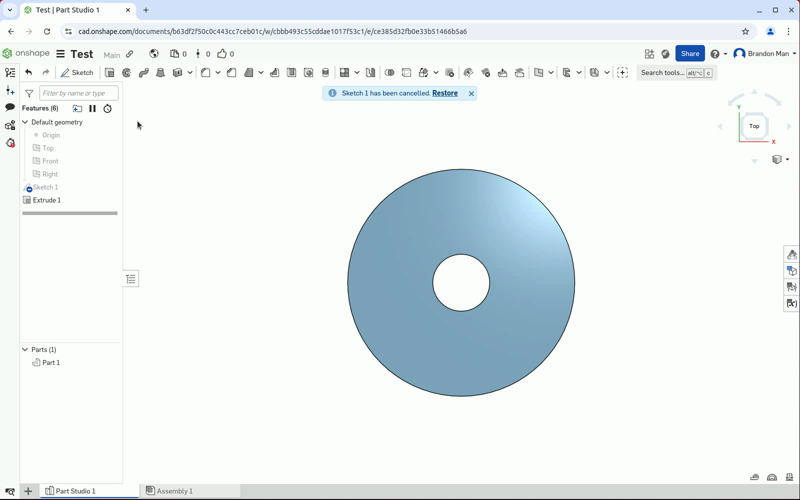
key(shift+h)
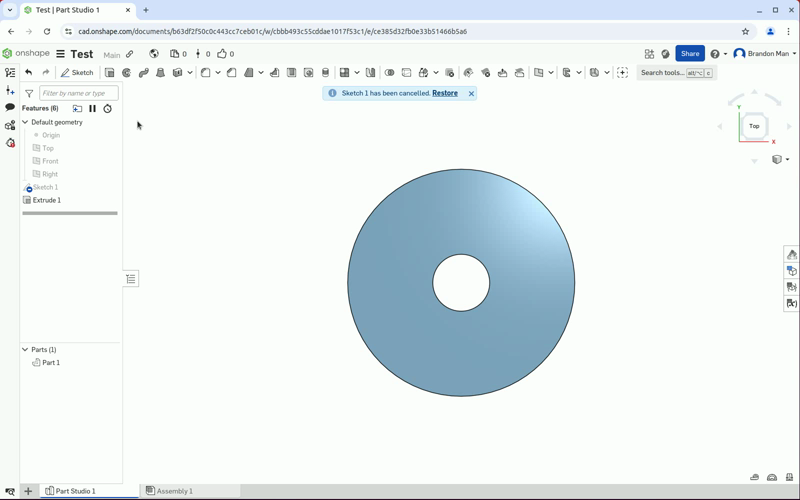
key(shift+h)
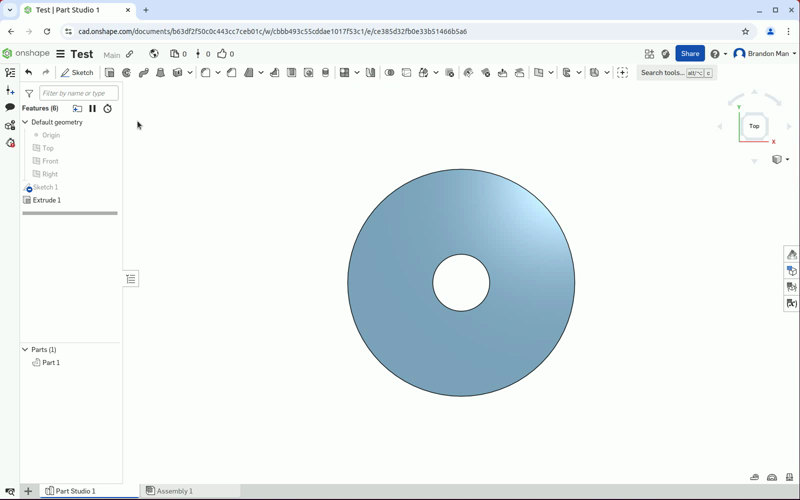
mouse_move(73, 189)
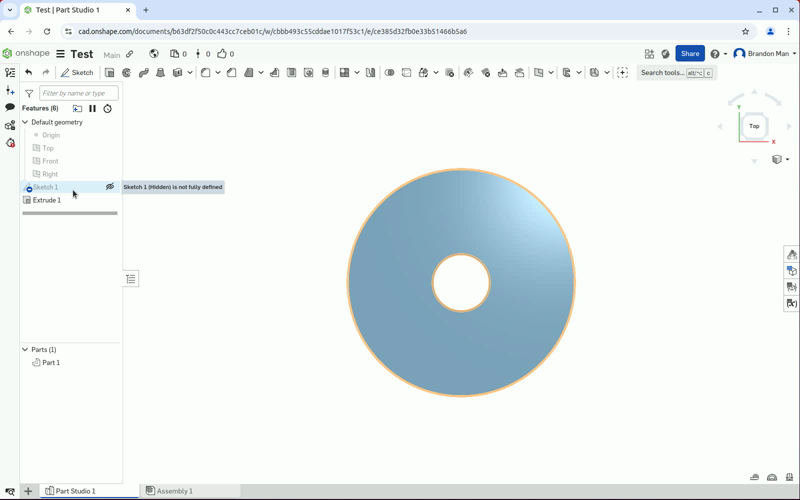
click(73, 189)
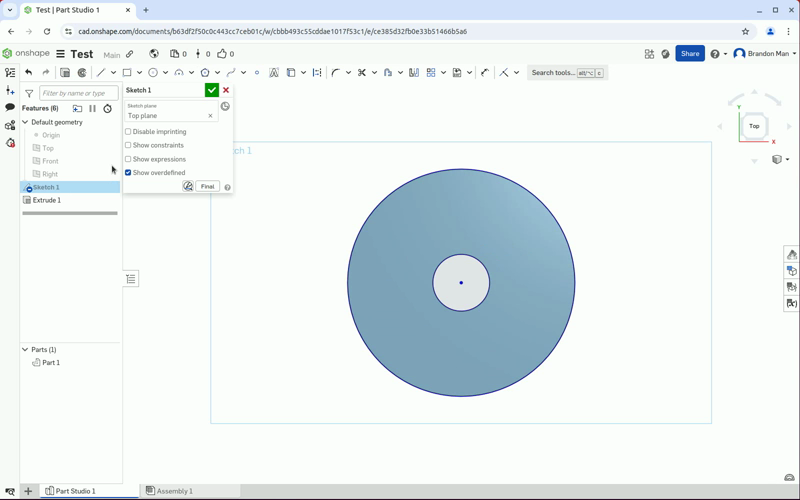
mouse_move(229, 92)
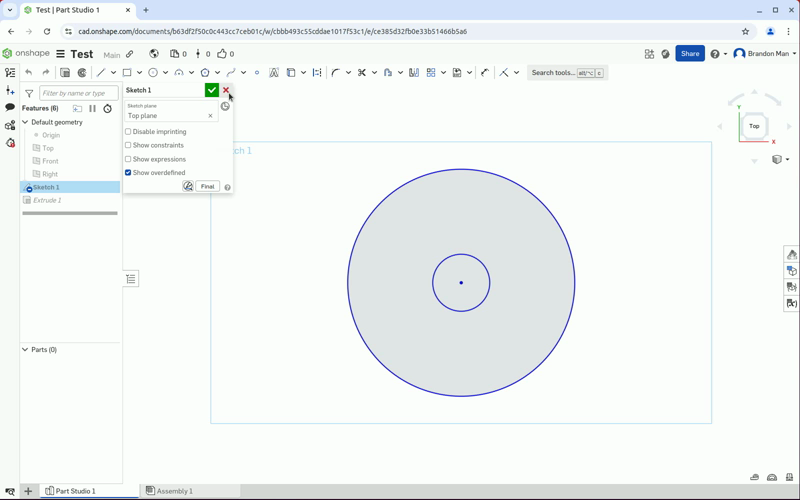
click(229, 92)
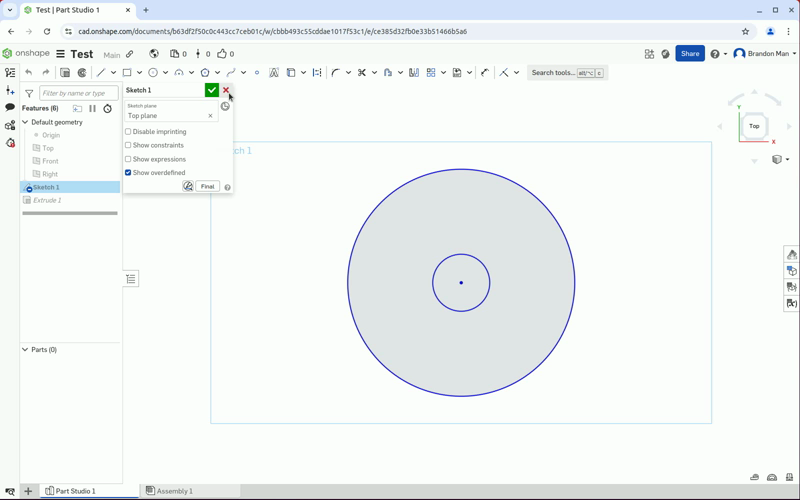
key(shift+s)
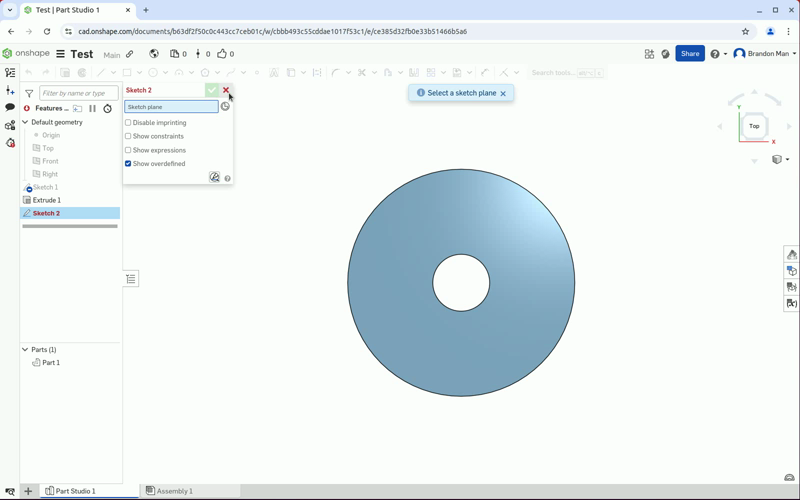
mouse_move(73, 150)
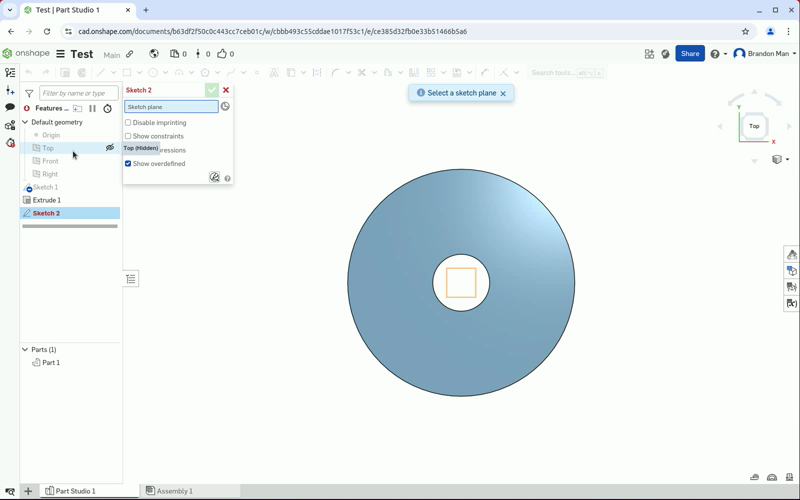
click(73, 150)
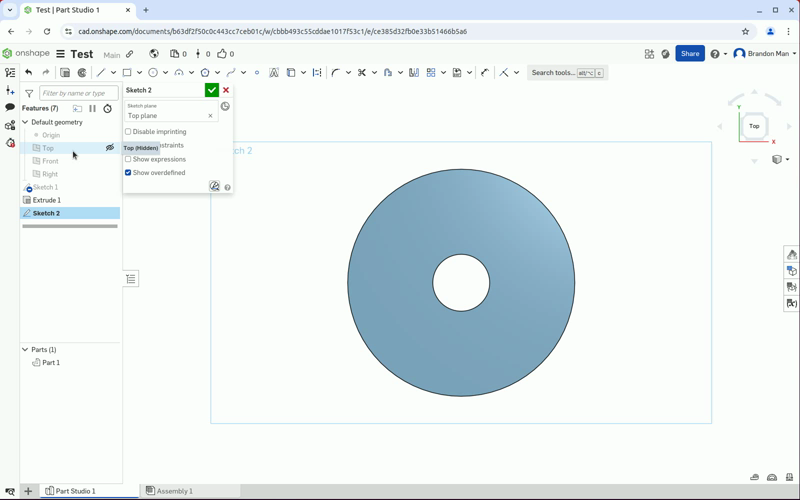
mouse_move(73, 352)
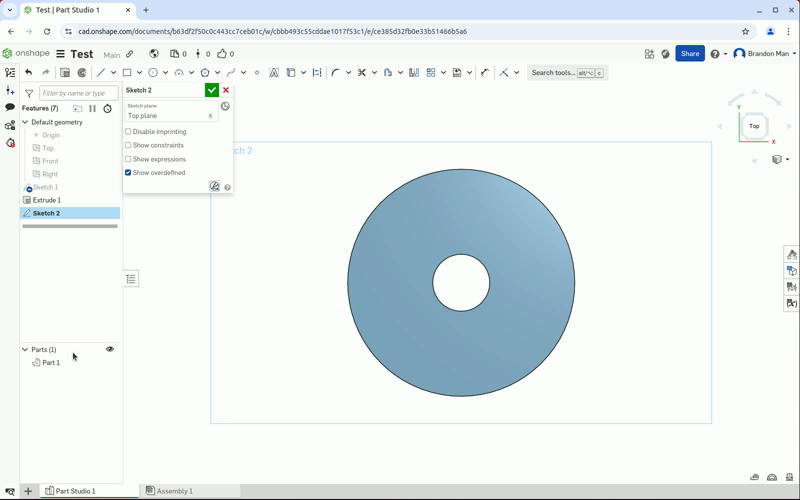
key(y)
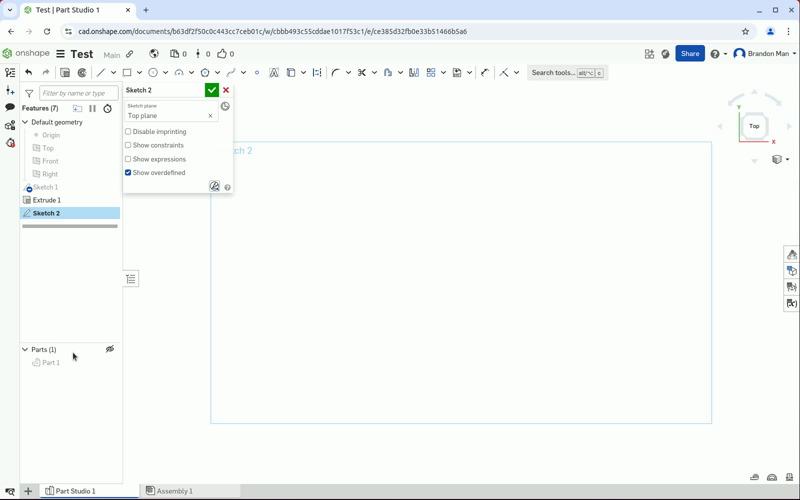
key(c)
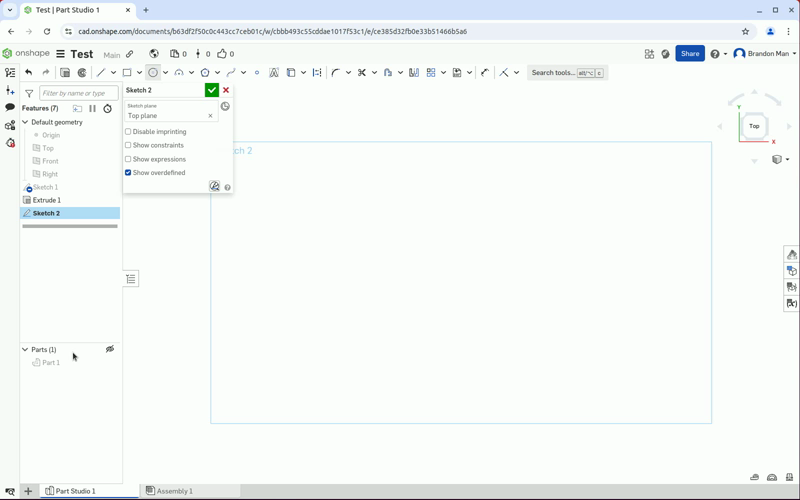
key_down(shift)
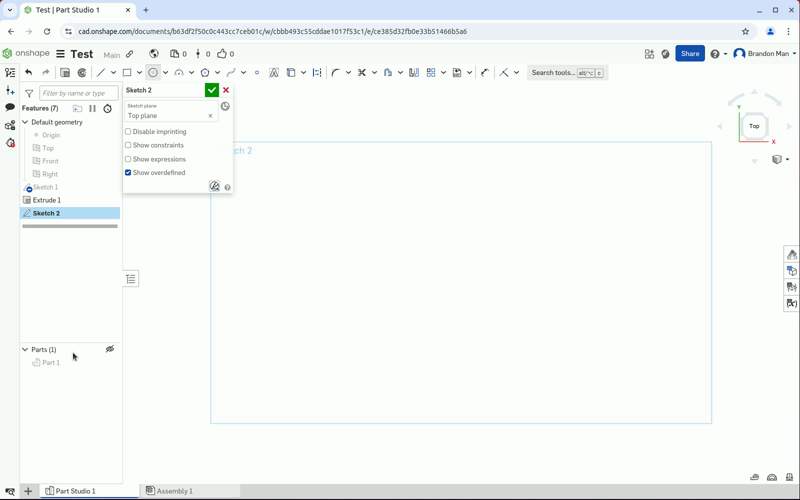
mouse_move(461, 282)
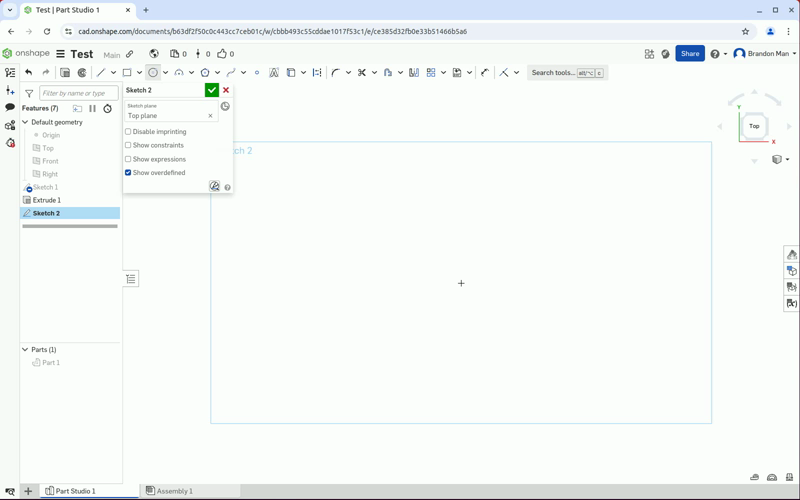
click(461, 282)
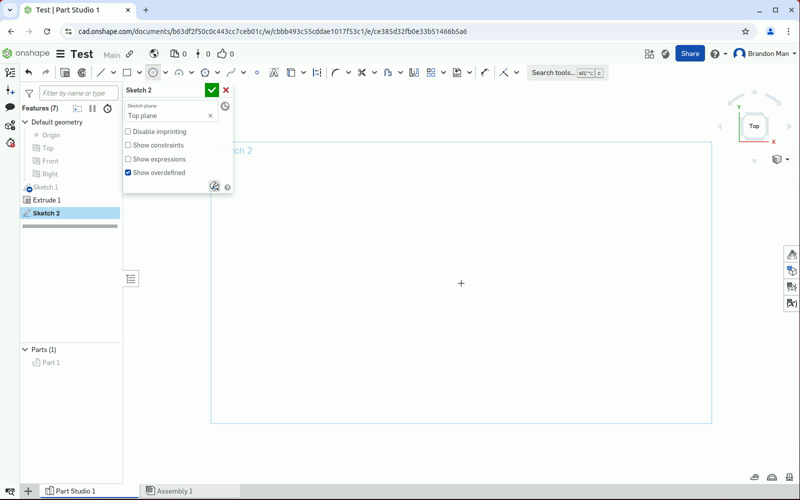
key_up(shift)
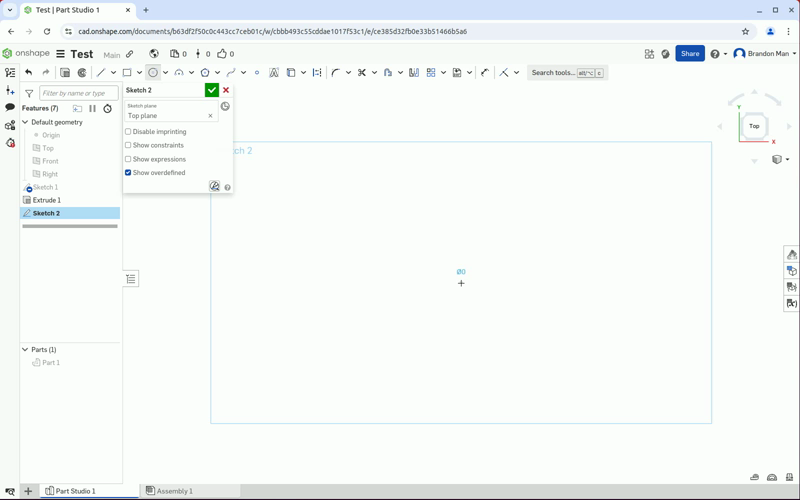
mouse_move(490, 282)
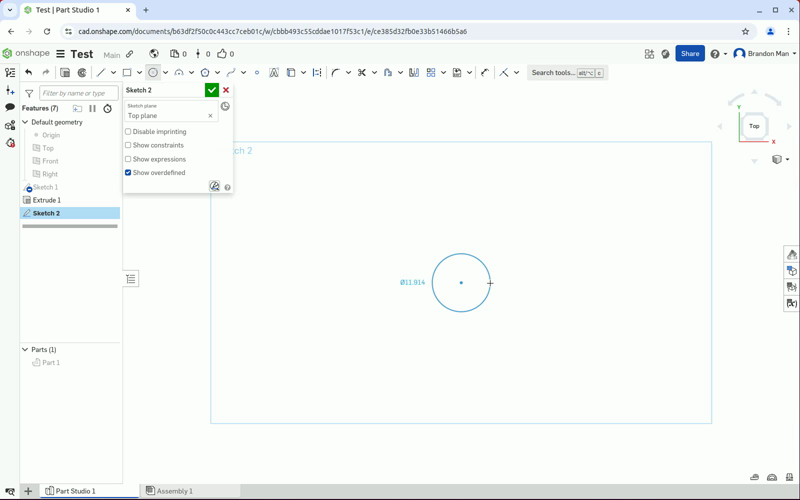
click(490, 282)
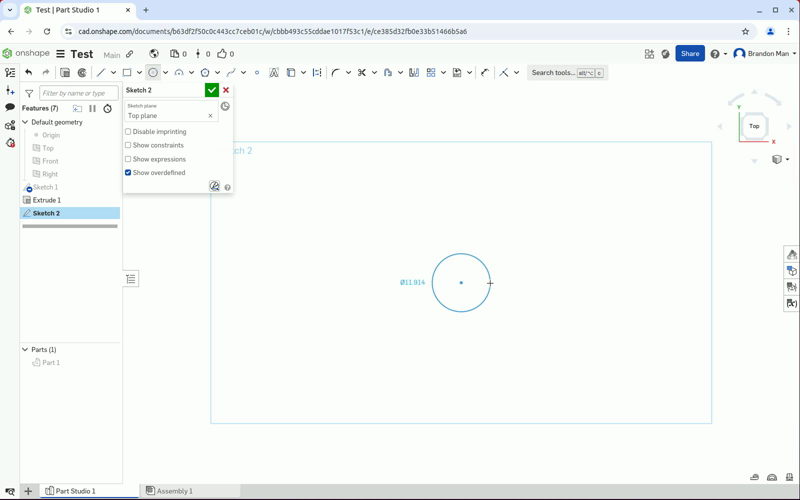
key(esc)
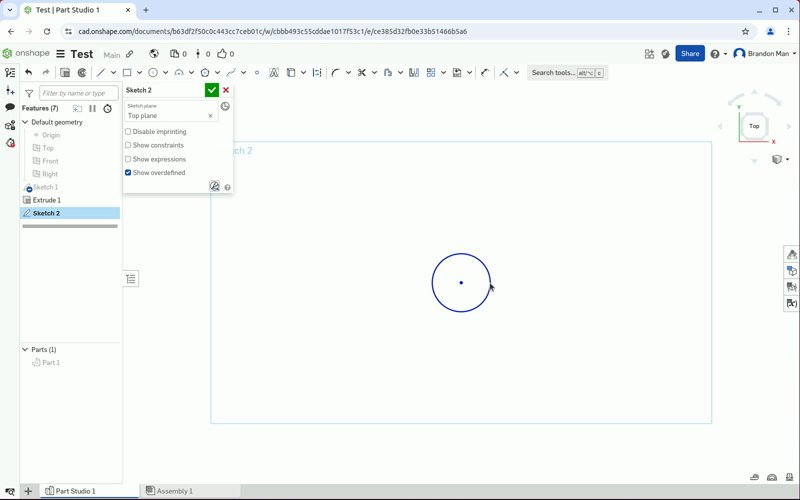
mouse_move(472, 292)
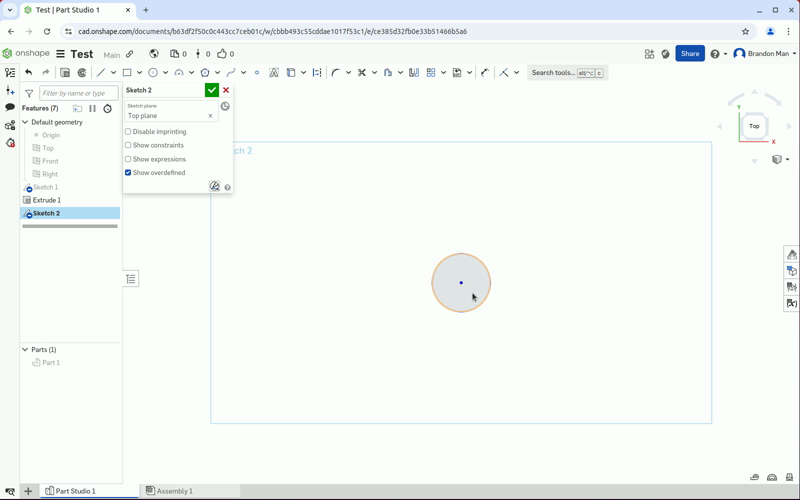
click(472, 292)
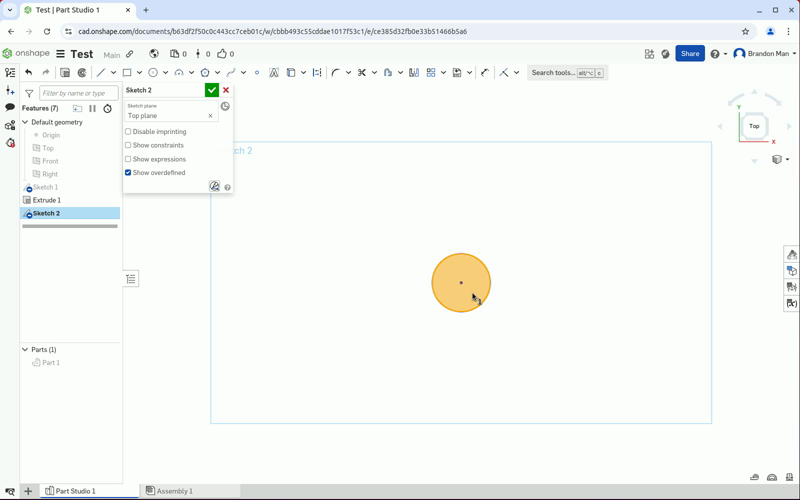
mouse_move(73, 352)
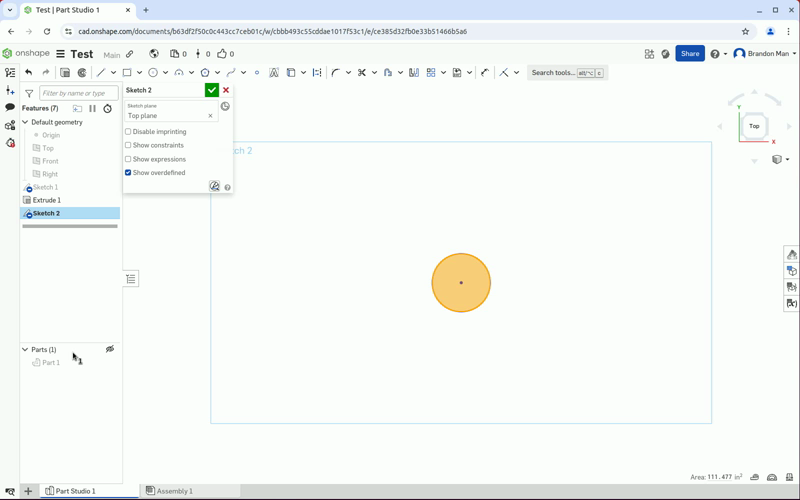
key(shift+y)
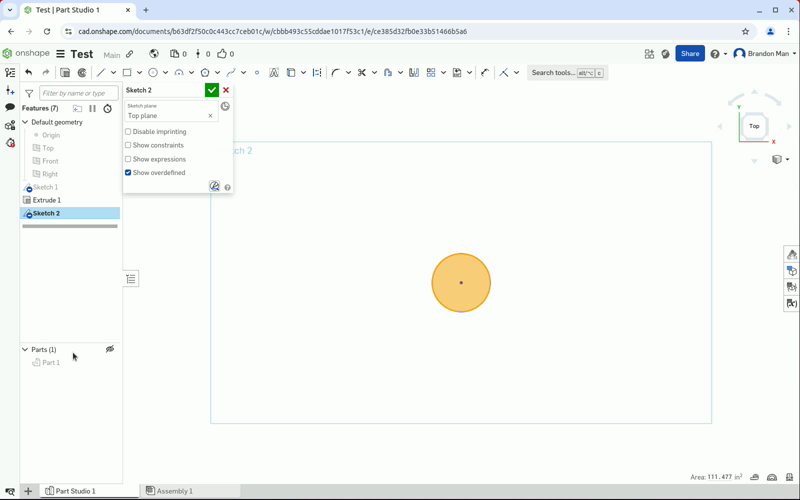
key(shift+e)
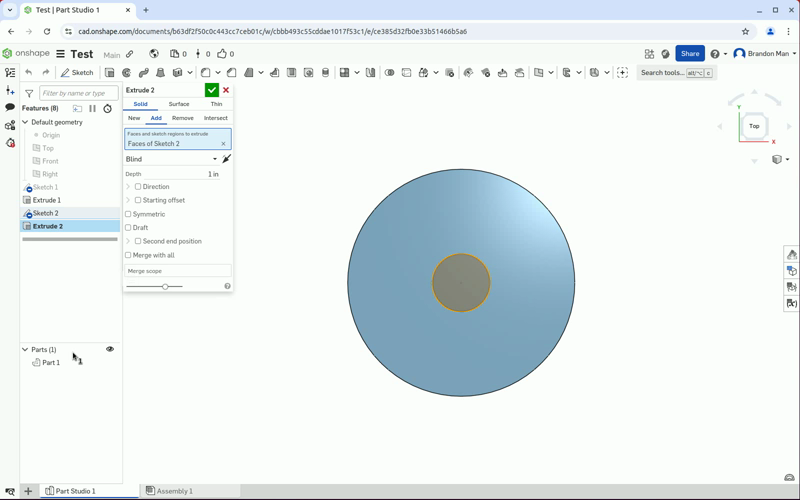
mouse_move(143, 106)
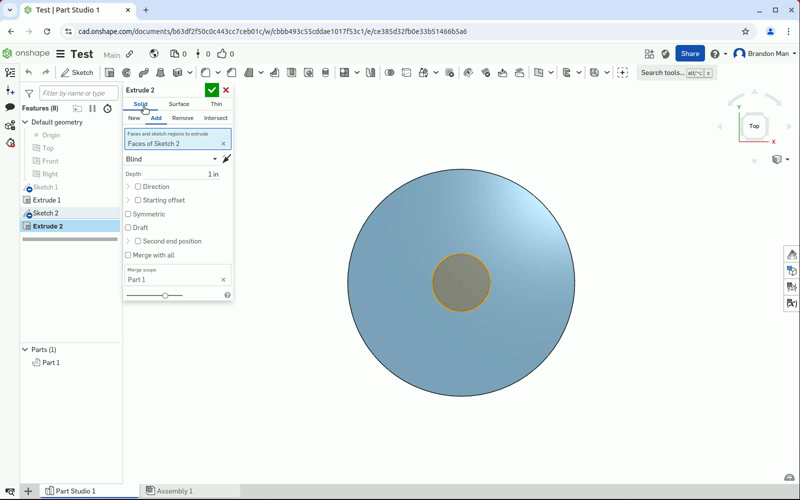
click(143, 106)
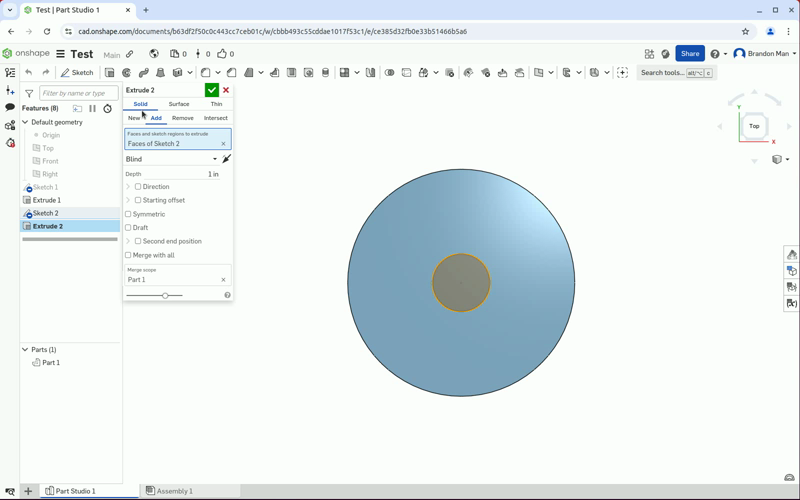
mouse_move(137, 120)
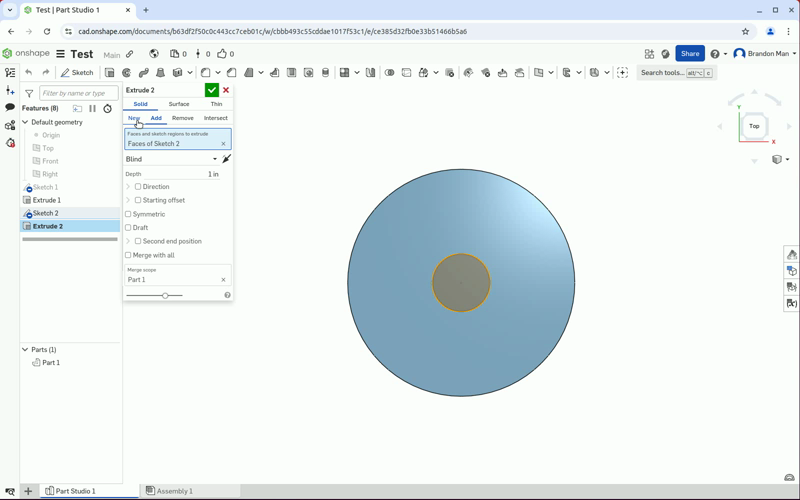
click(137, 120)
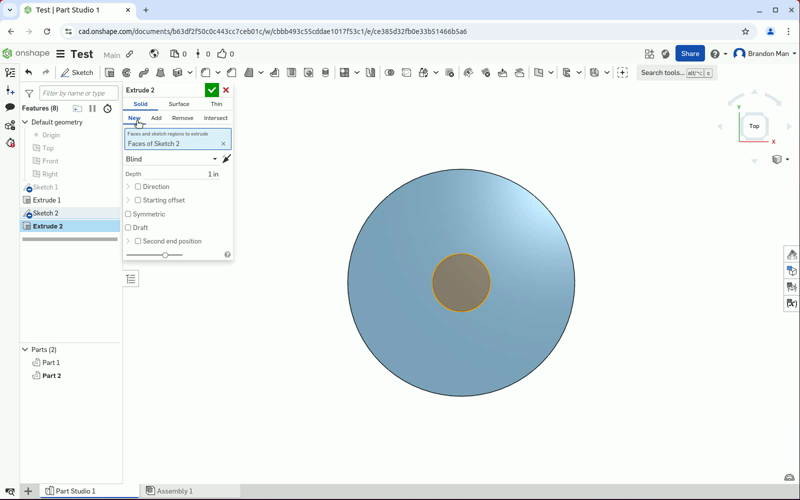
key(tab, 4)
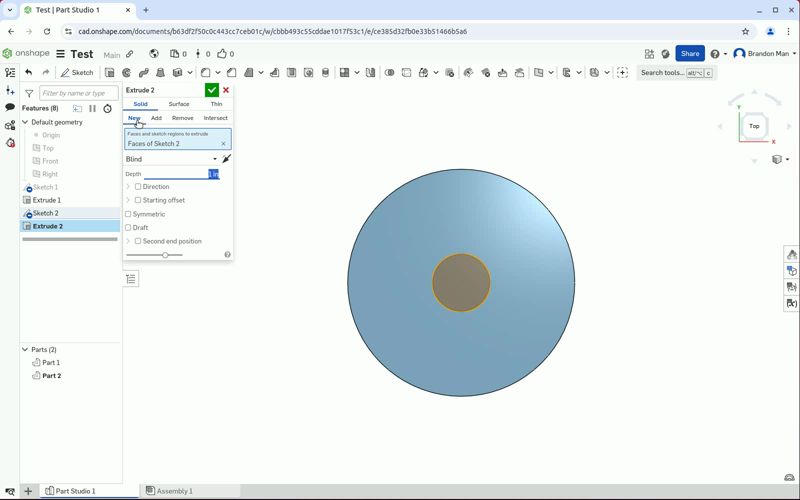
text(6.499)
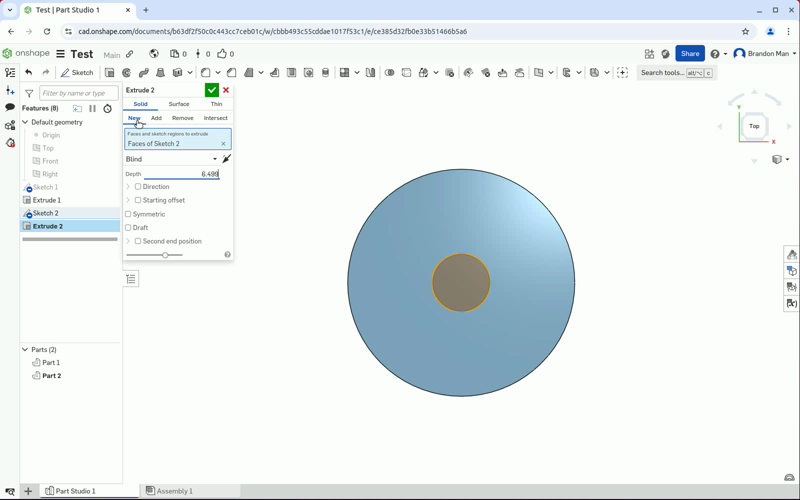
key(enter)
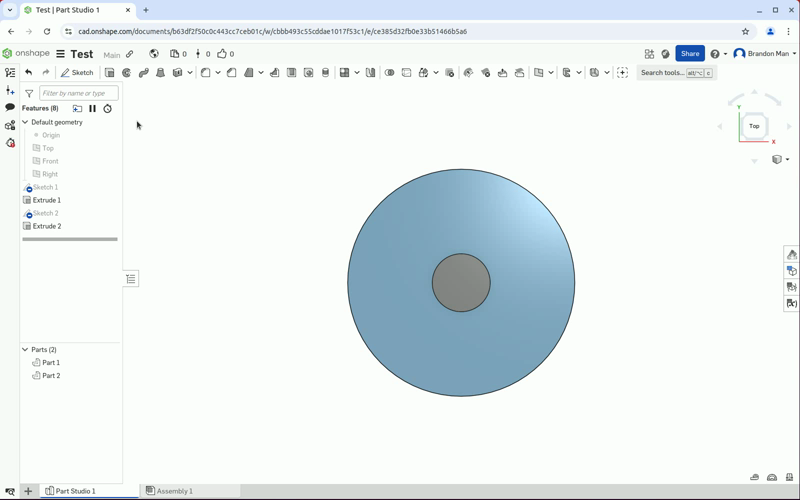
key(shift+h)
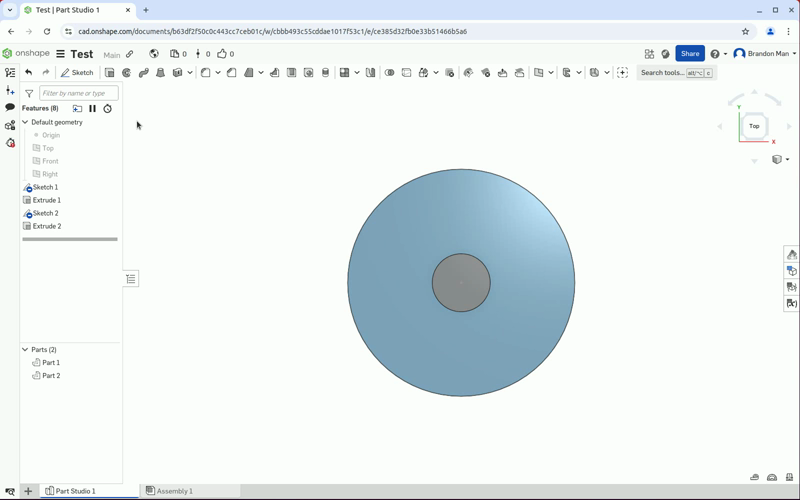
key(shift+h)
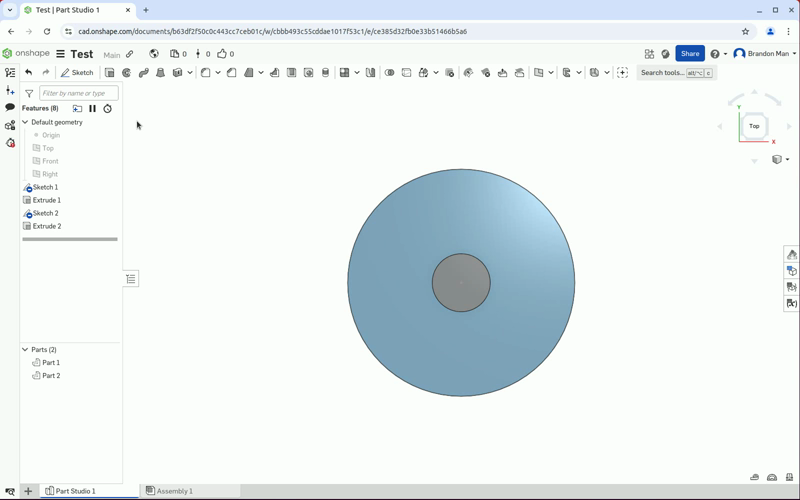
key(shift+7)
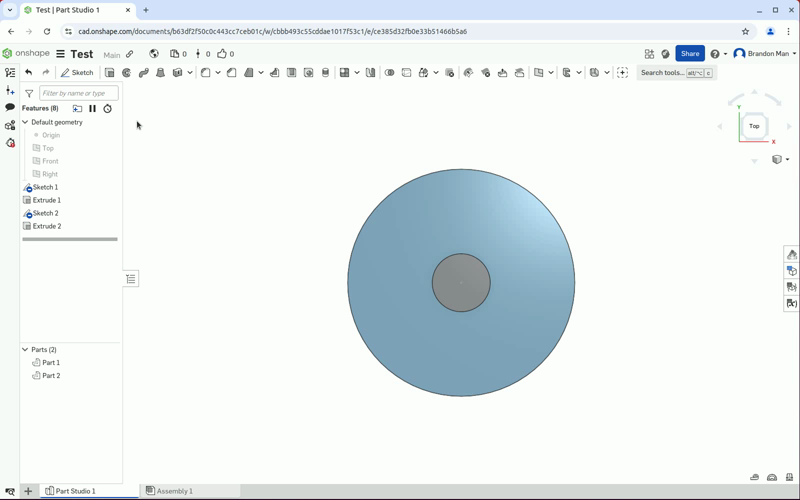
key(up, 3)
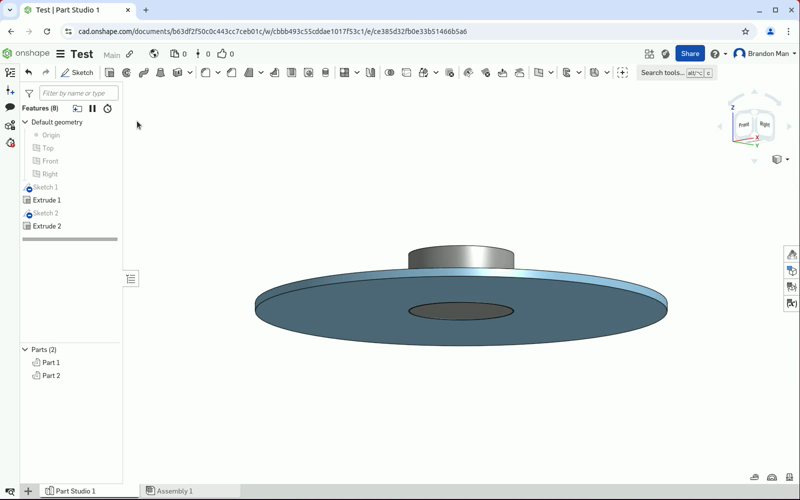
key(left, 3)
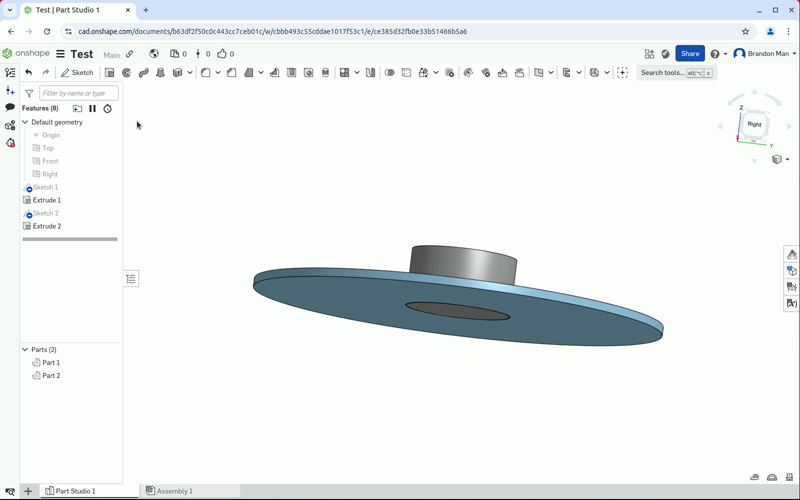
key(right, 3)
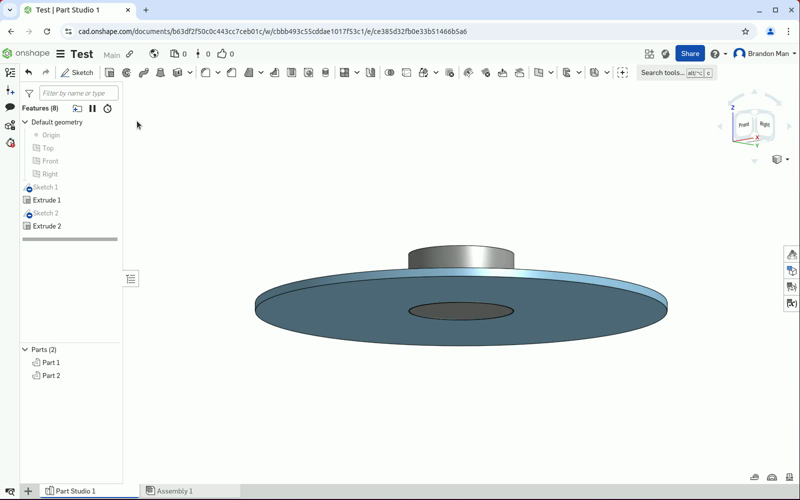
key(down, 3)
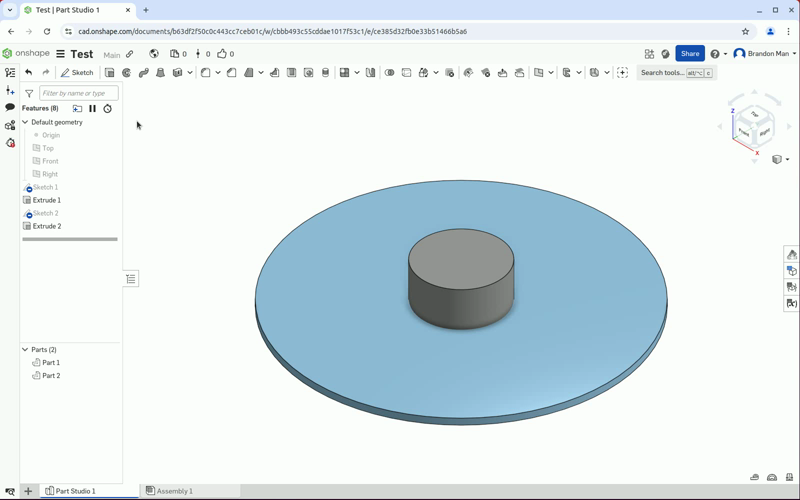
mouse_move(73, 189)
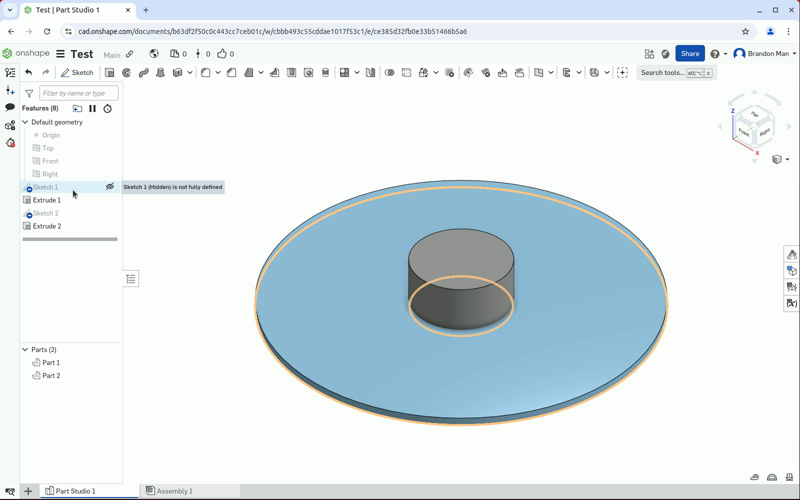
click(73, 189)